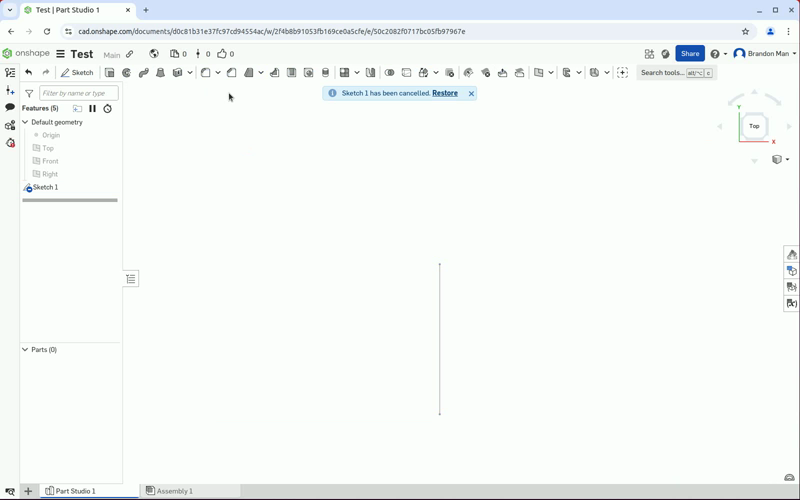
key(shift+h)
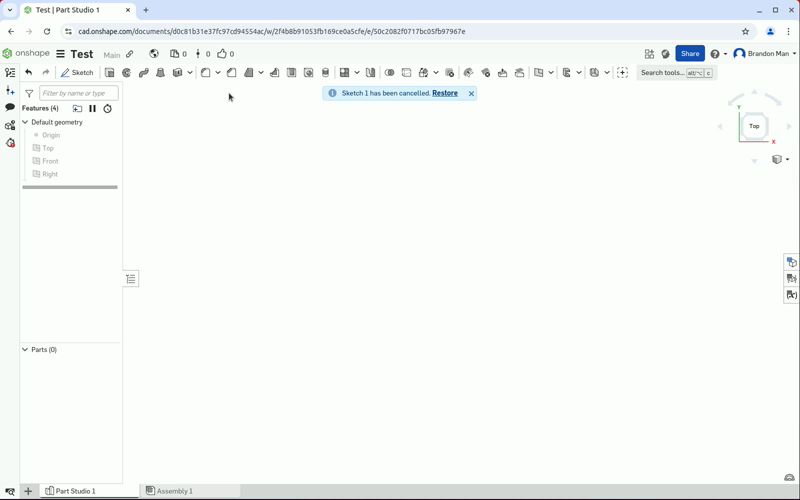
mouse_move(73, 352)
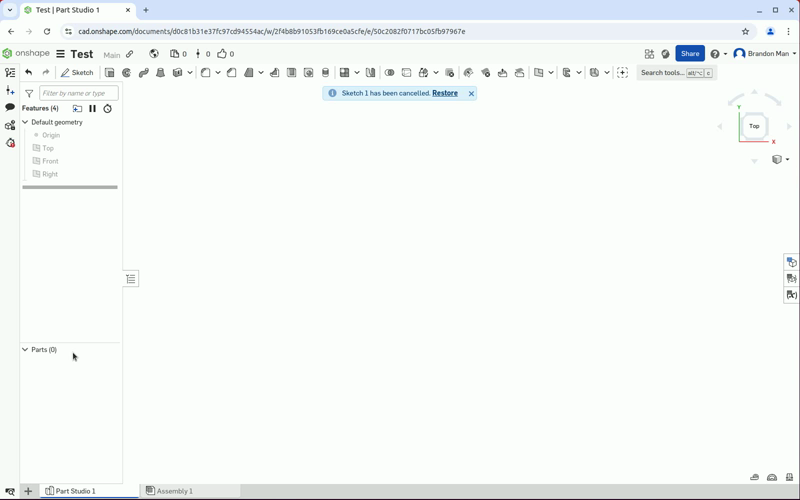
key(y)
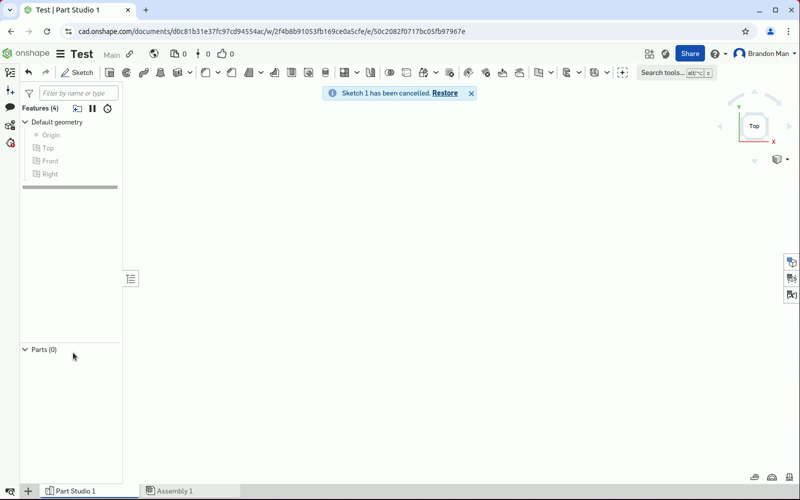
key(shift+p)
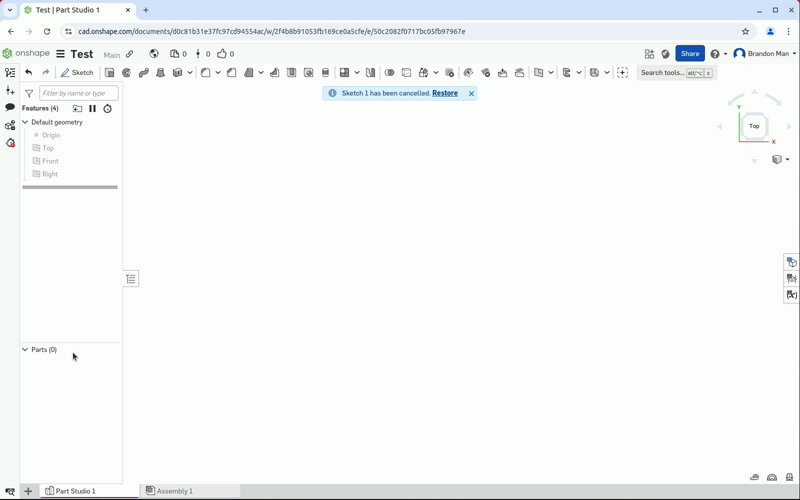
key(space)
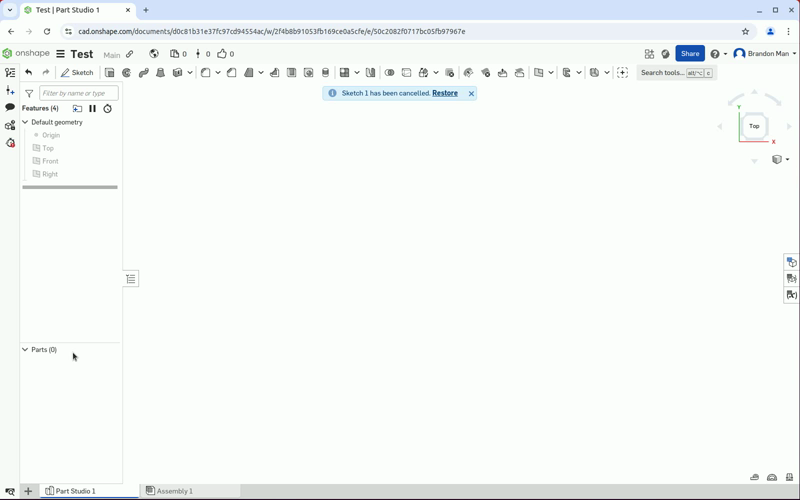
key_down(shift)
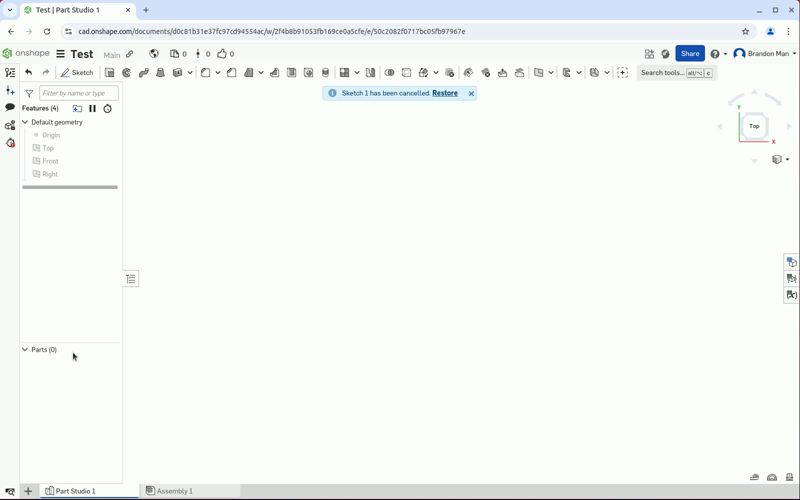
key(up)
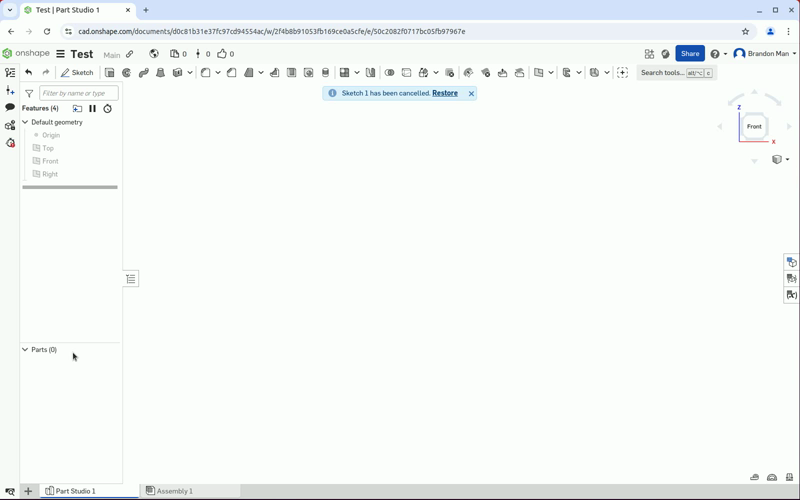
key_up(shift)
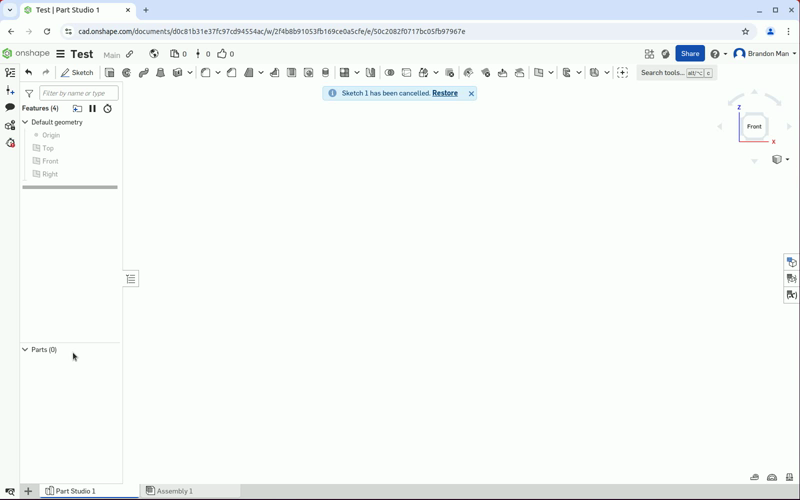
mouse_move(73, 352)
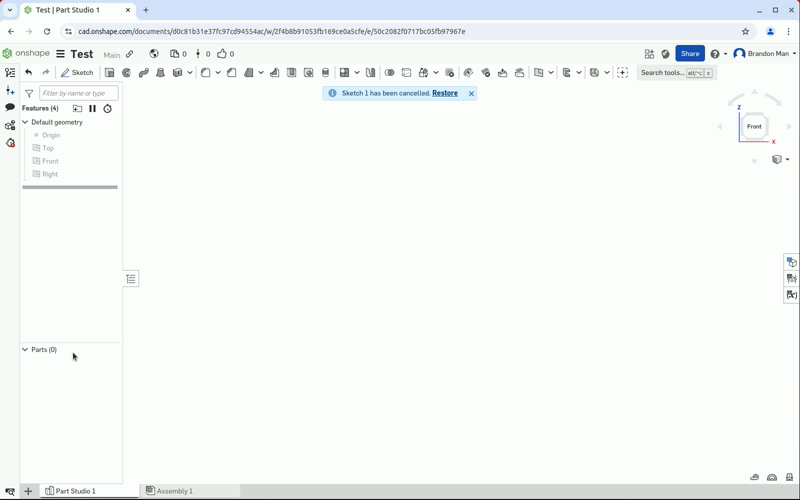
key(shift+y)
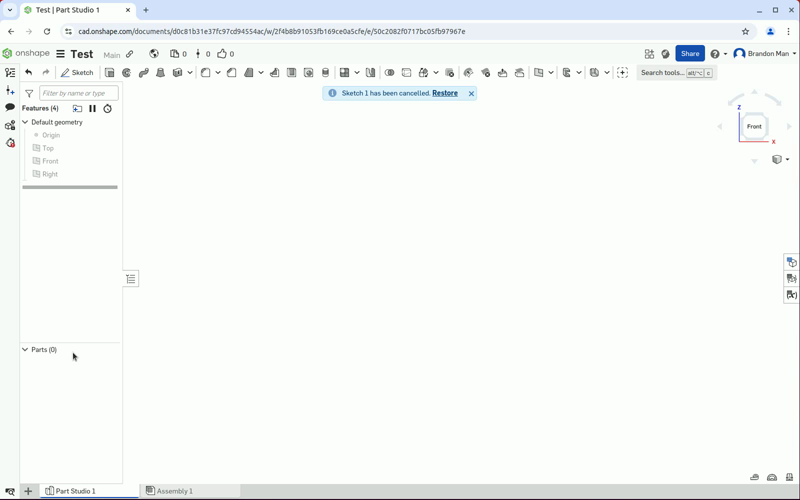
key(shift+s)
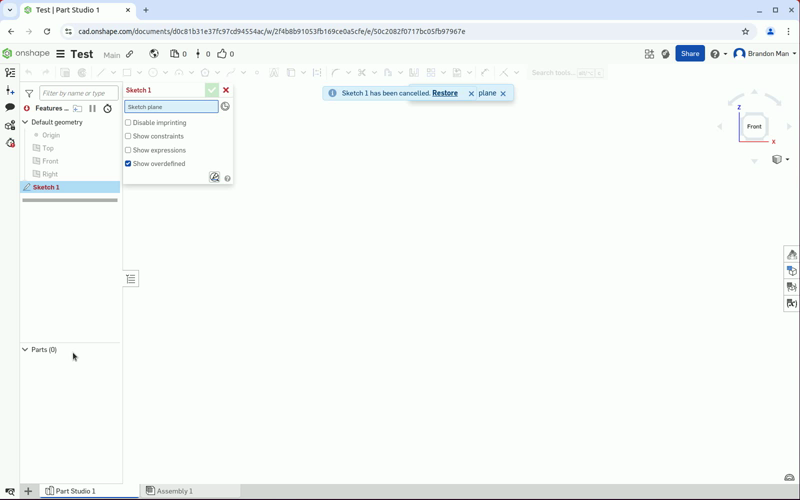
mouse_move(73, 163)
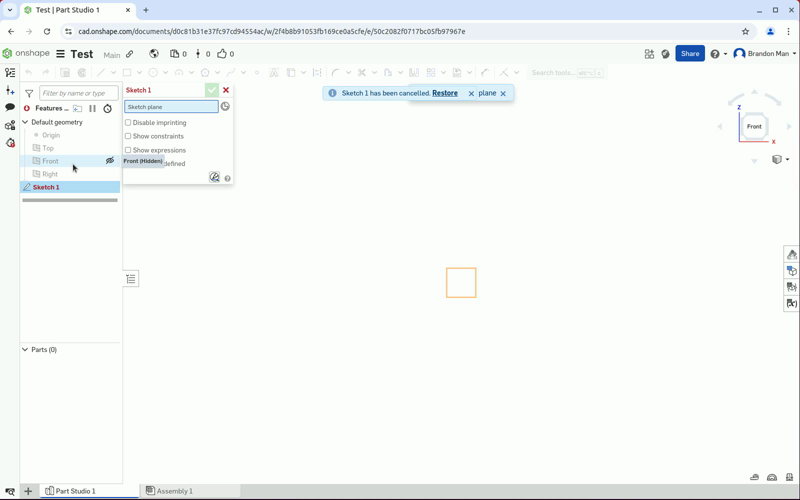
click(73, 163)
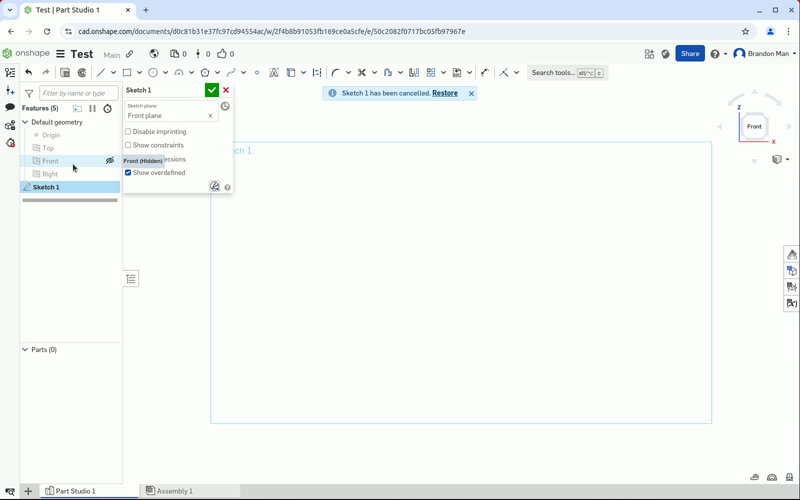
mouse_move(73, 352)
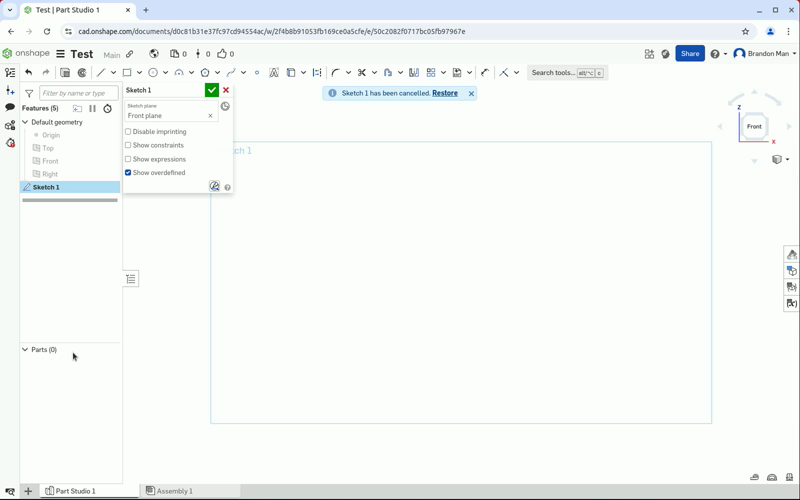
key(y)
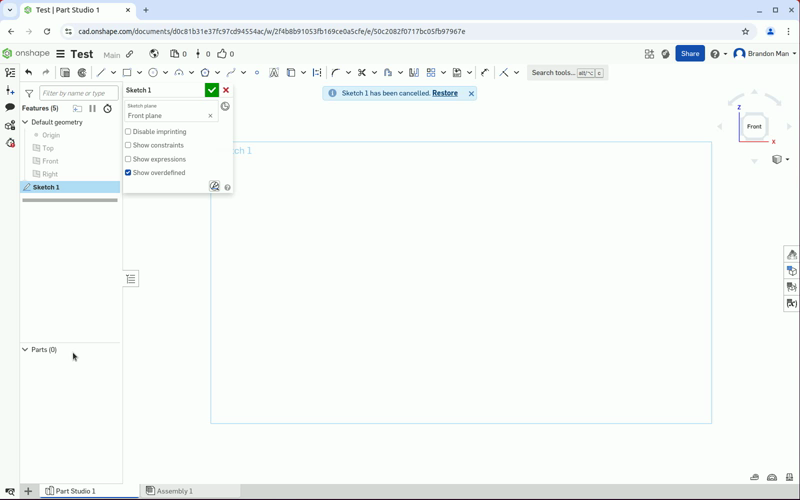
key(c)
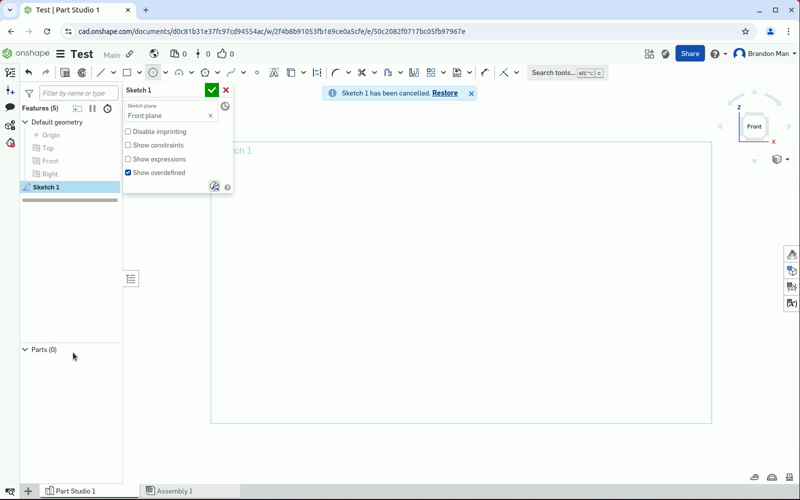
key_down(shift)
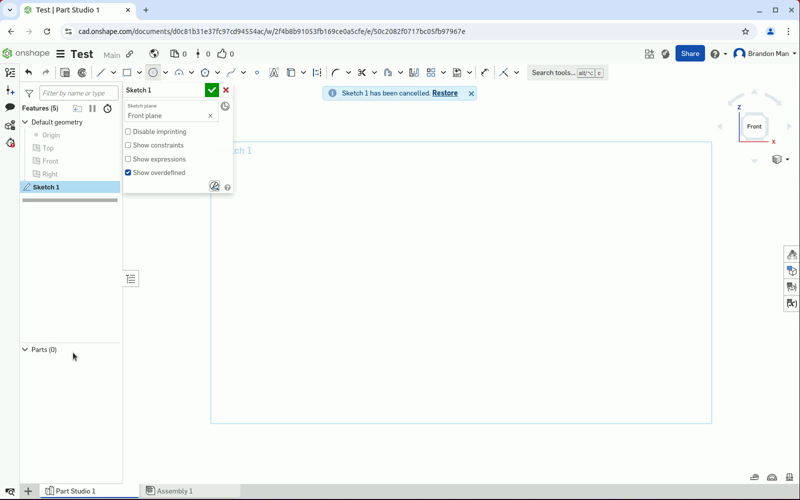
mouse_move(461, 282)
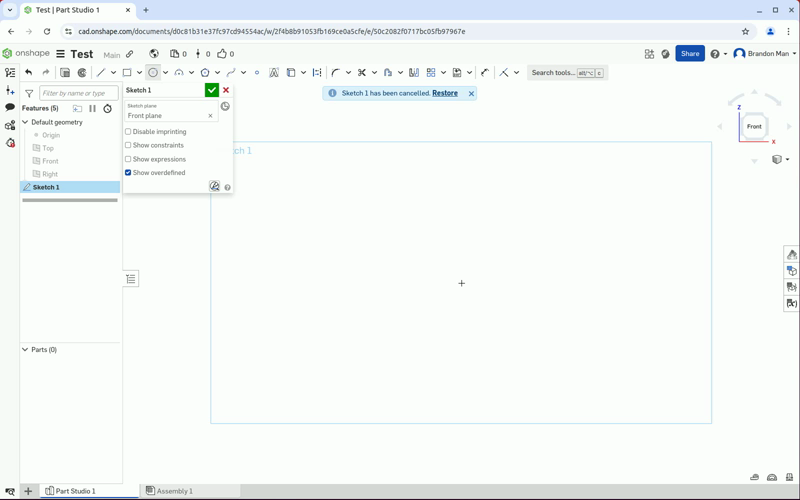
click(461, 282)
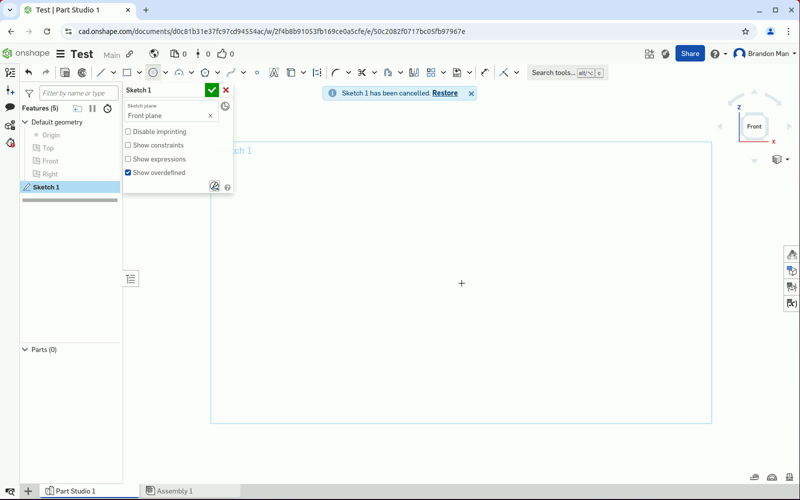
key_up(shift)
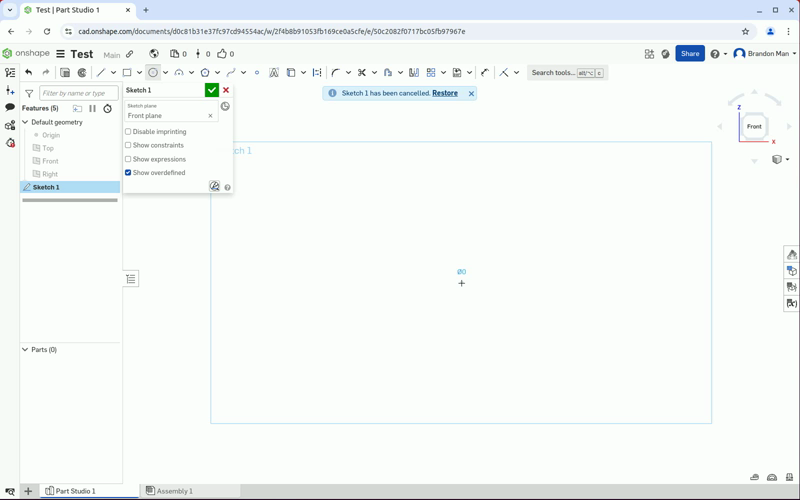
mouse_move(519, 282)
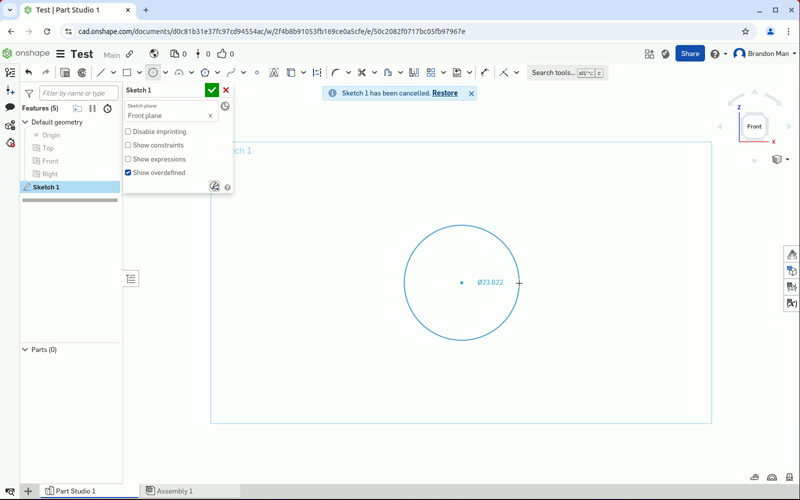
click(519, 282)
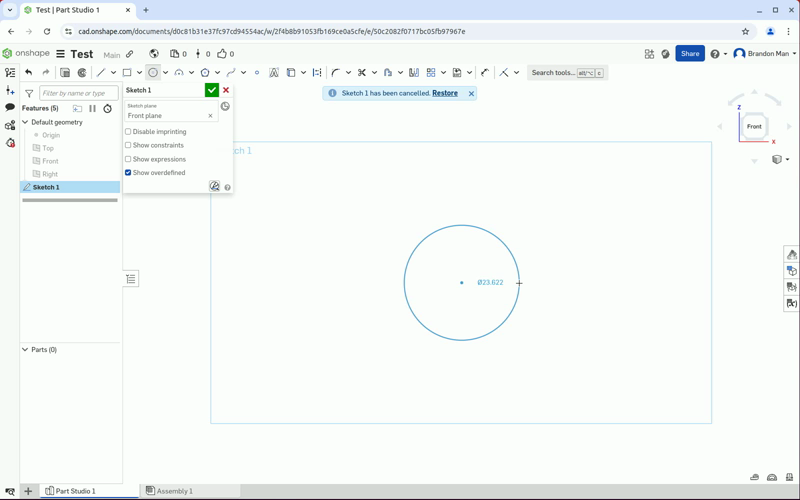
key(esc)
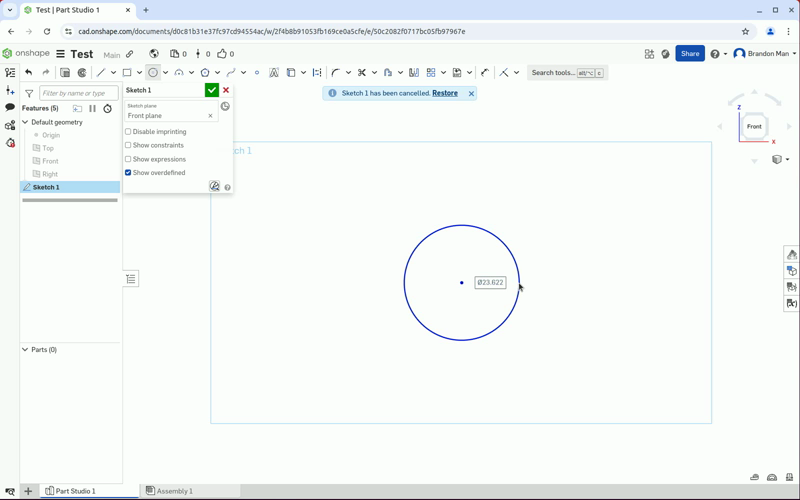
key(c)
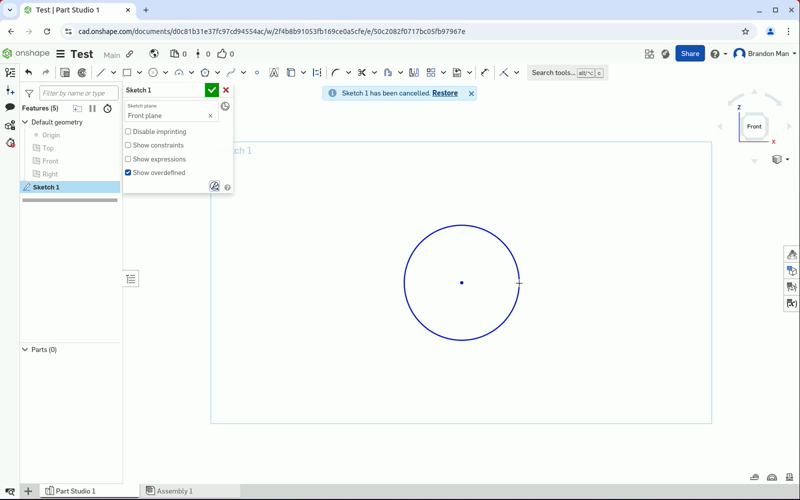
key_down(shift)
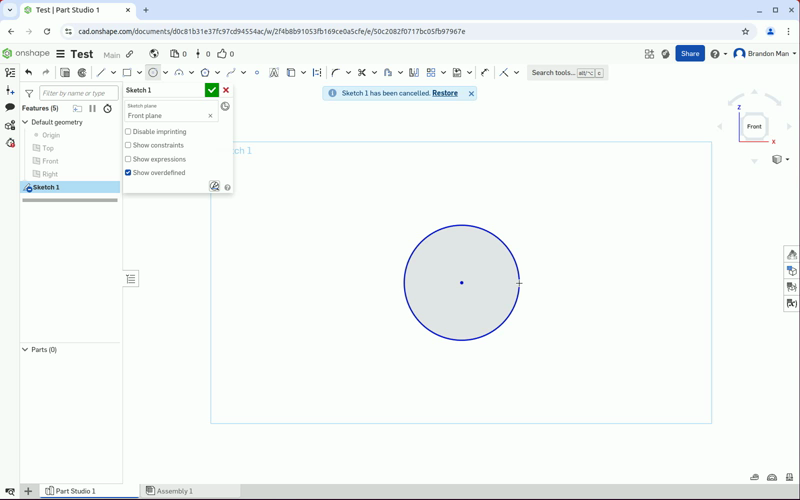
mouse_move(461, 282)
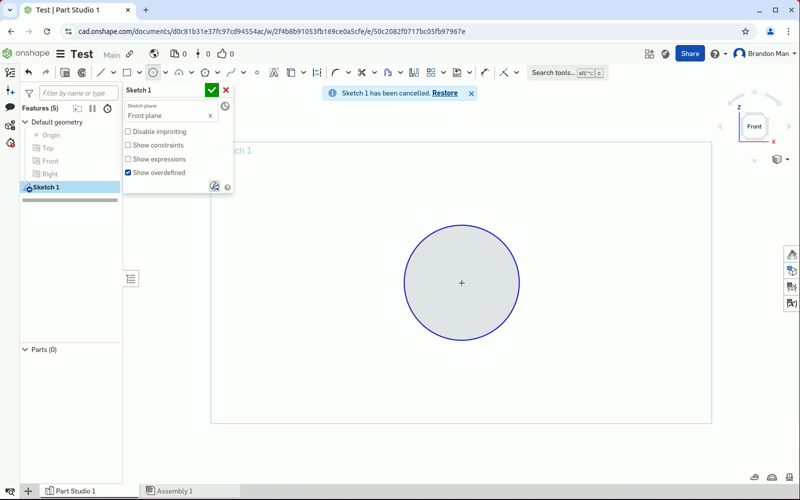
click(461, 282)
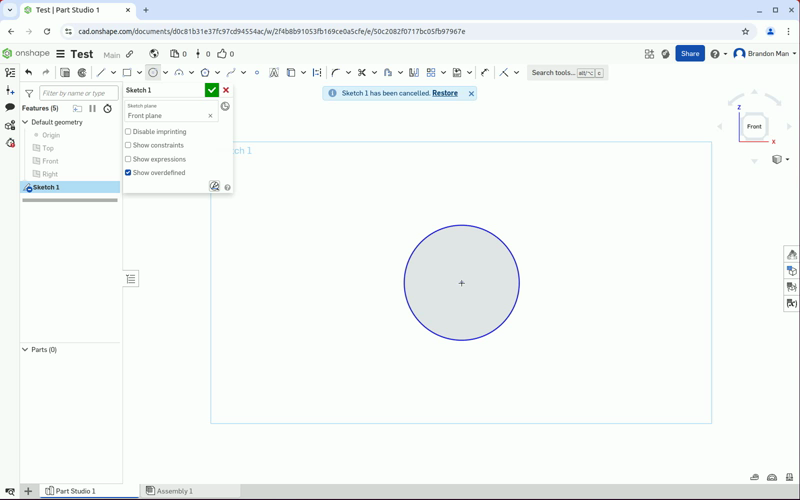
key_up(shift)
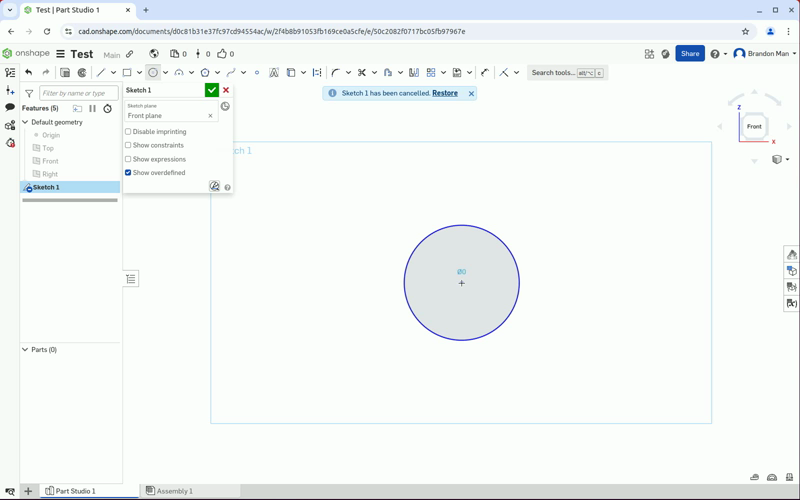
mouse_move(498, 282)
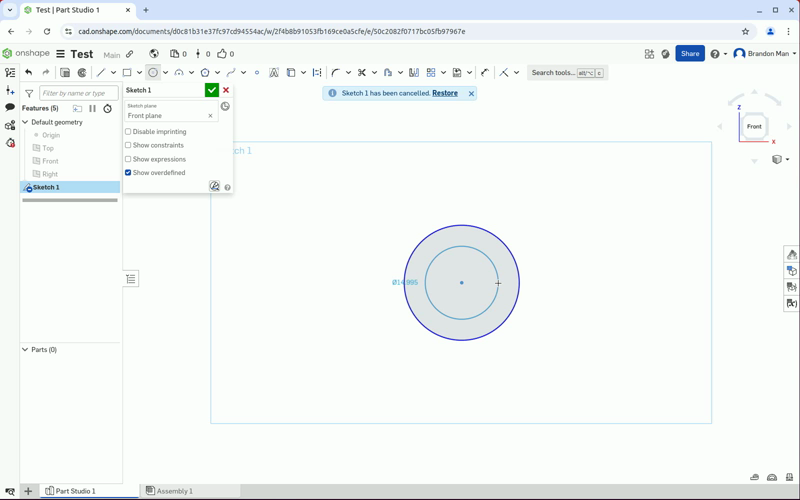
click(498, 282)
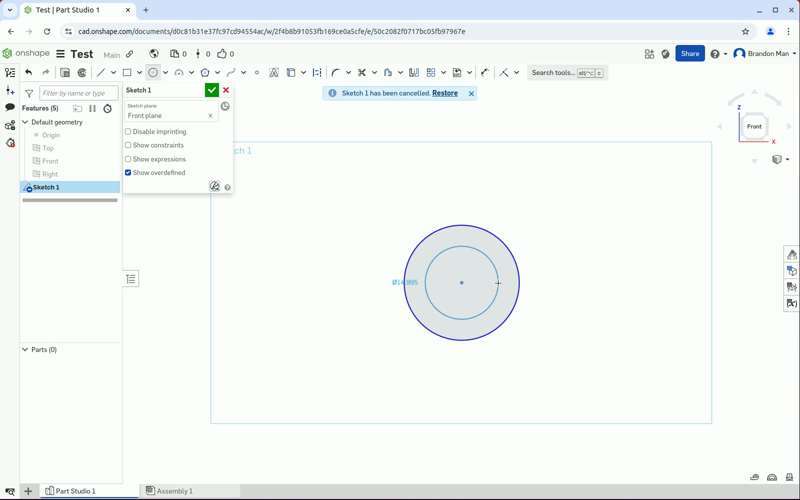
key(esc)
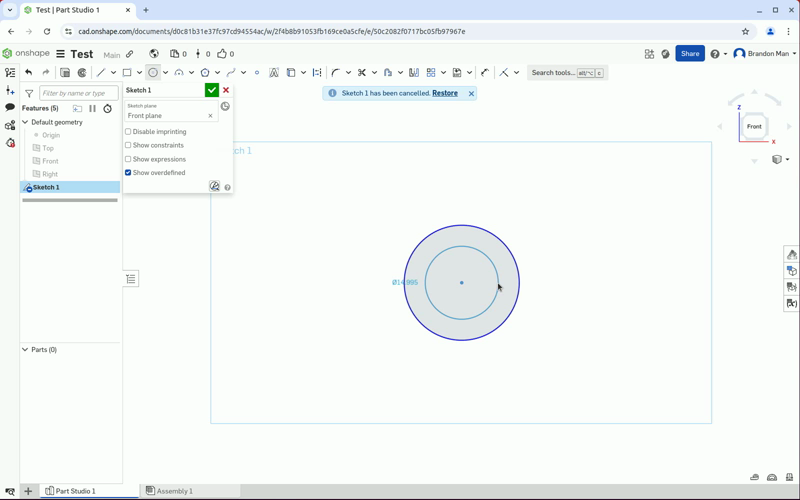
mouse_move(508, 262)
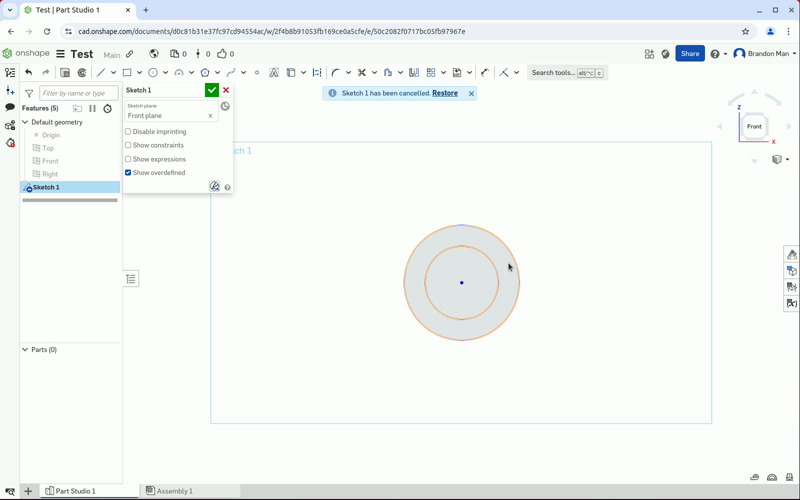
click(508, 262)
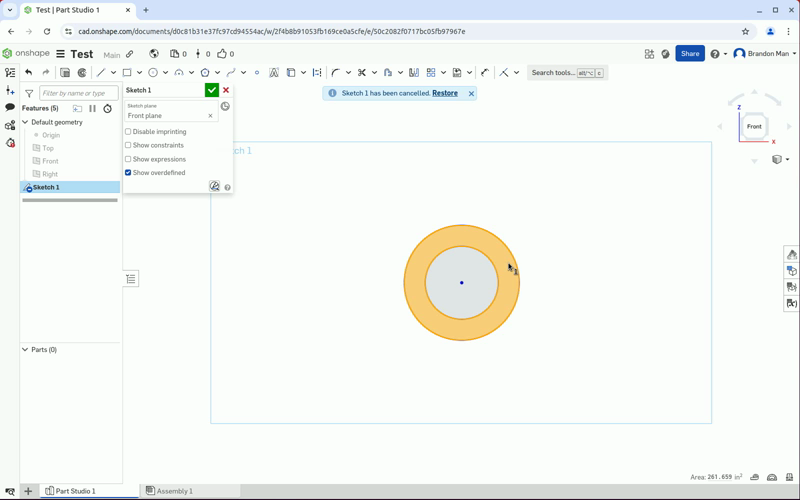
mouse_move(73, 352)
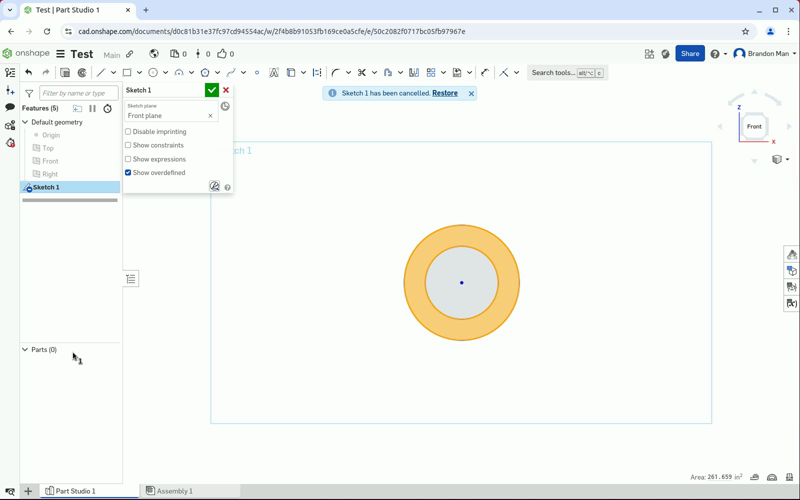
key(shift+y)
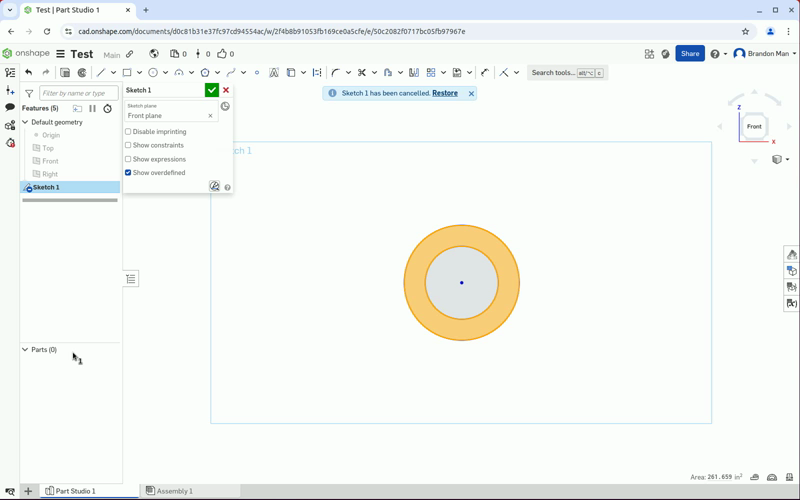
key(shift+e)
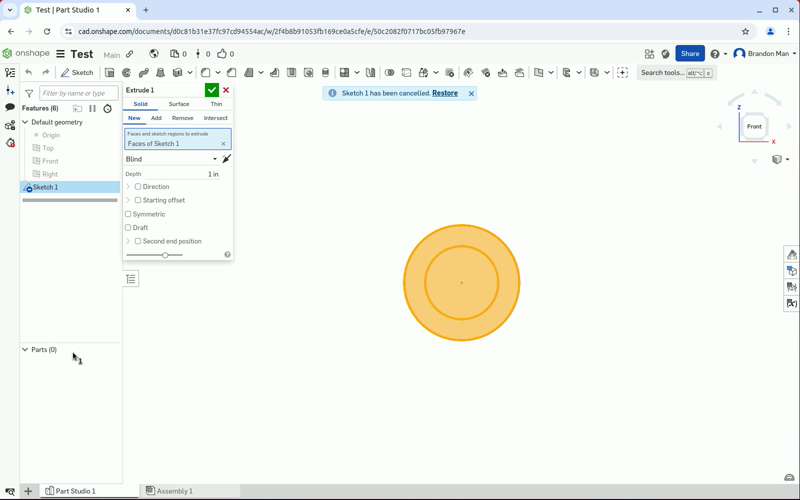
mouse_move(143, 106)
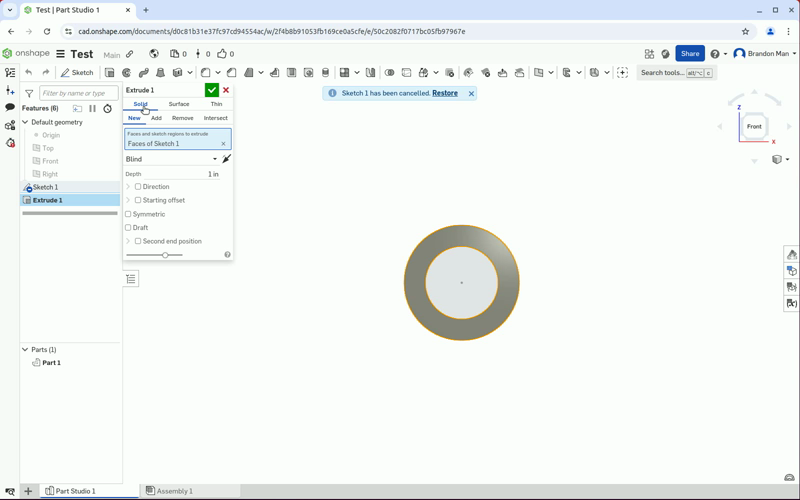
click(143, 106)
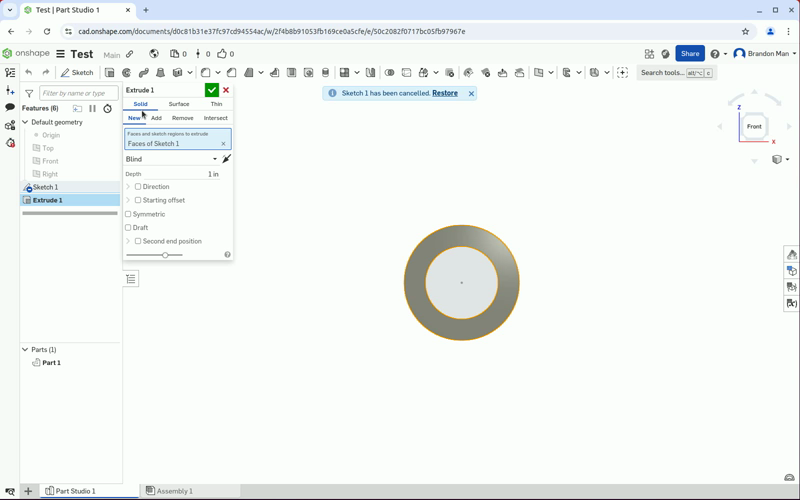
mouse_move(137, 120)
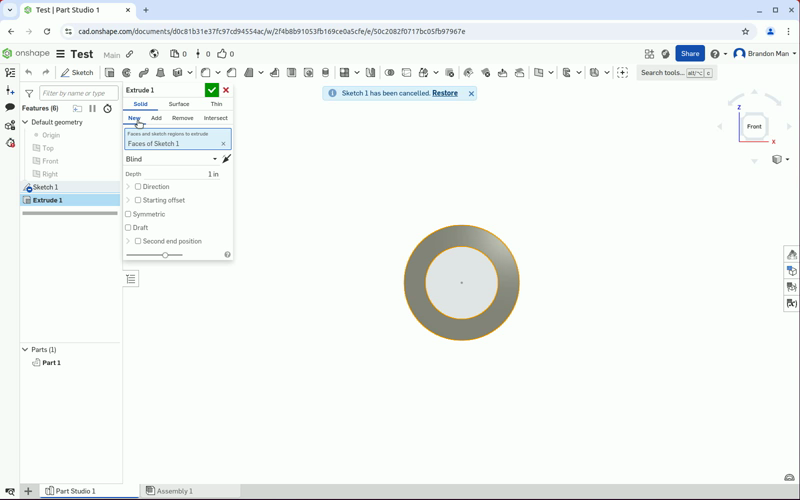
click(137, 120)
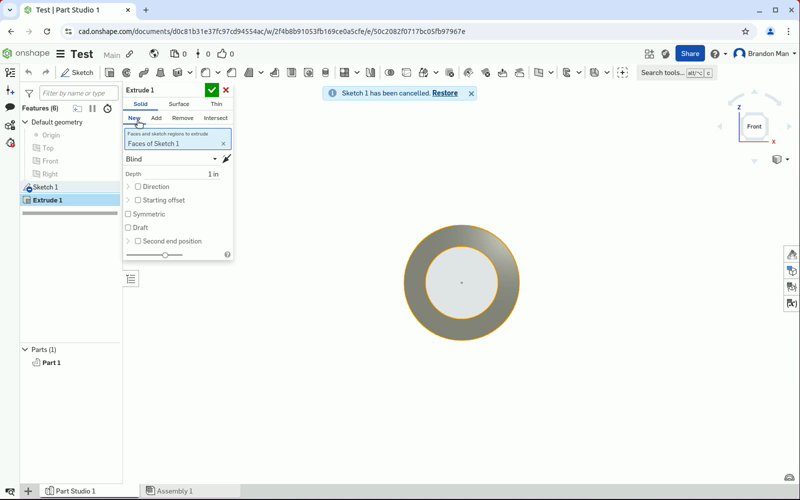
key(tab, 4)
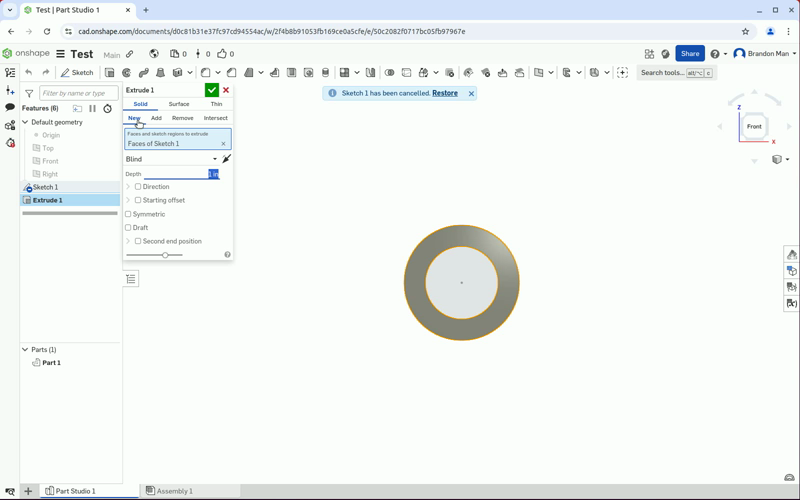
text(12.036)
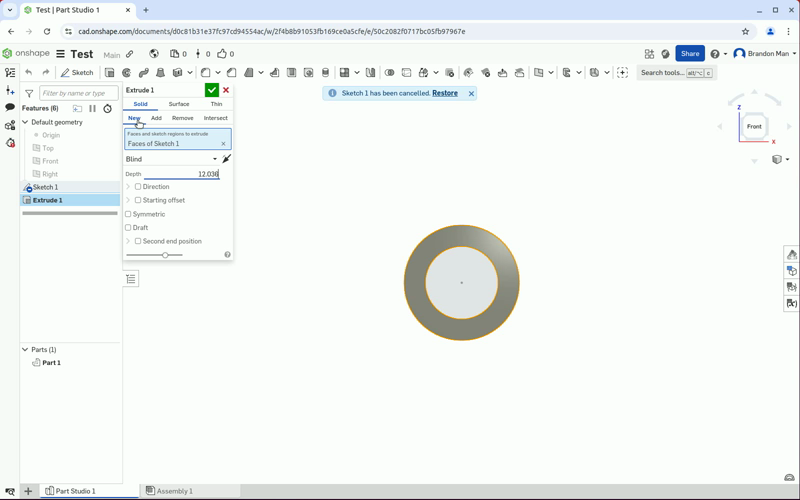
key(enter)
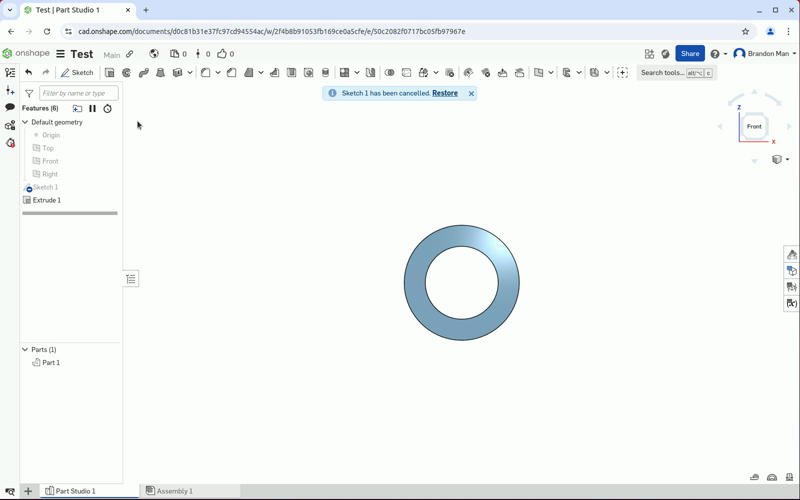
key(shift+h)
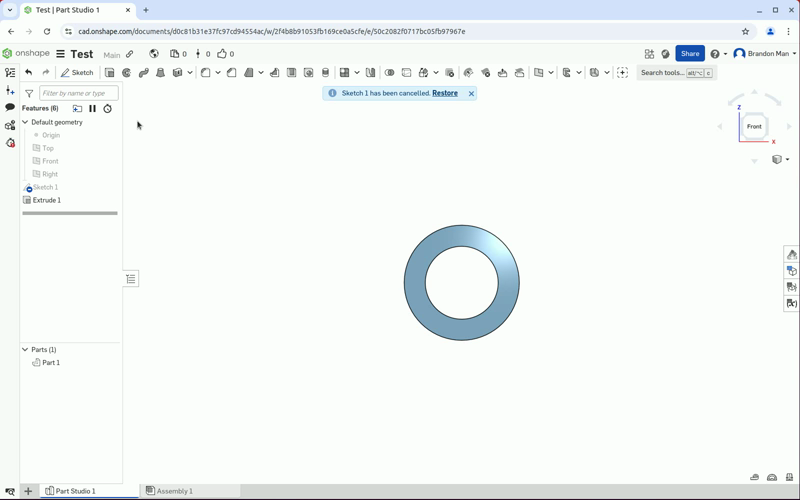
key(shift+h)
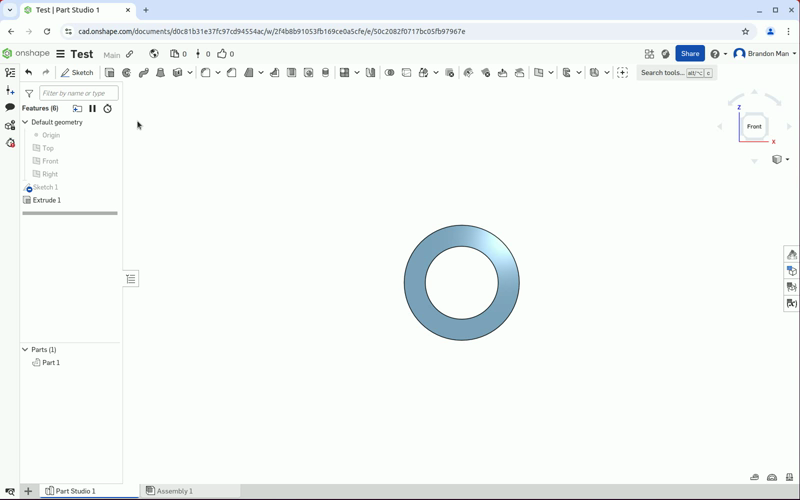
mouse_move(73, 189)
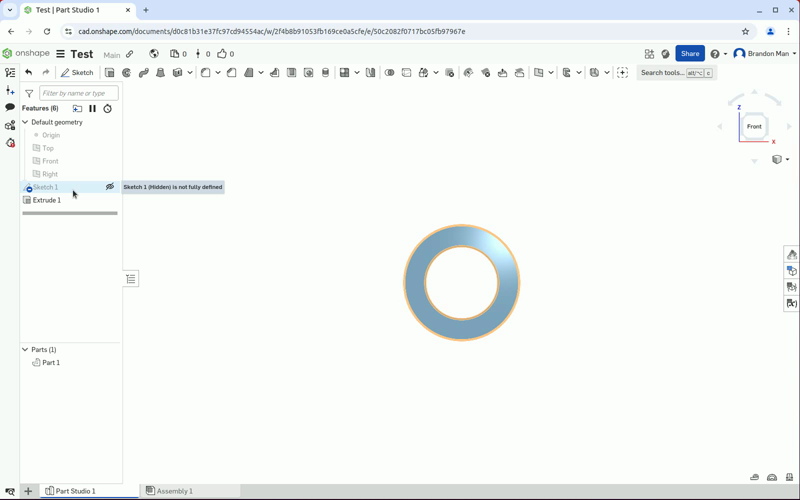
click(73, 189)
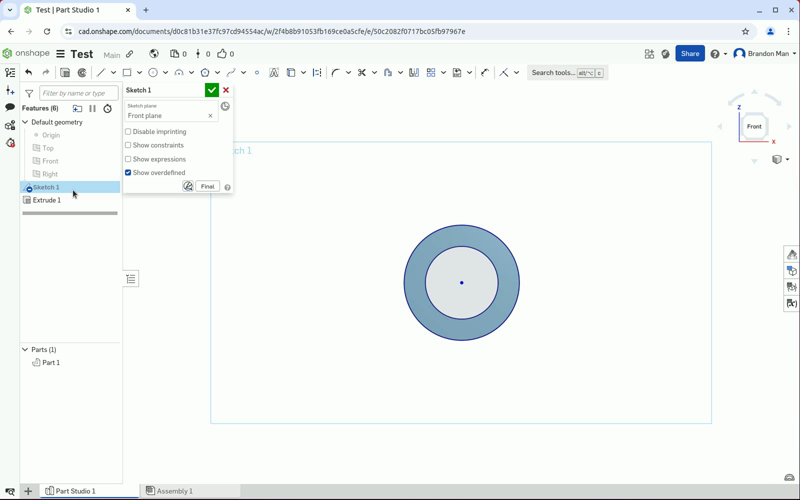
mouse_move(229, 92)
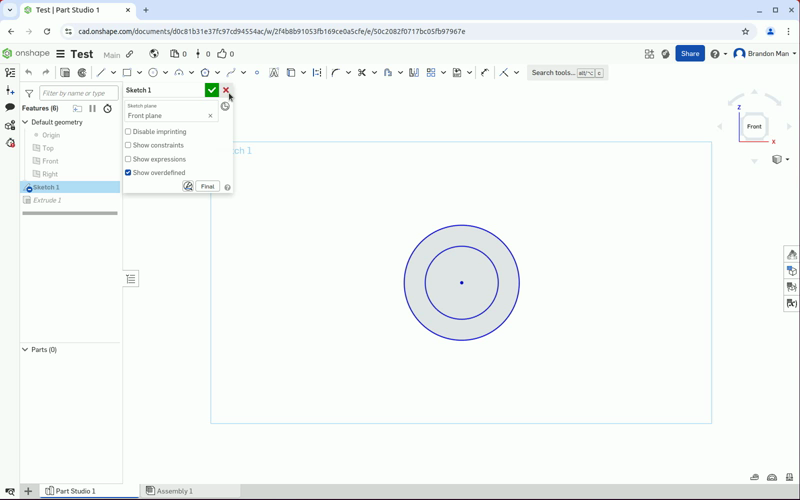
click(229, 92)
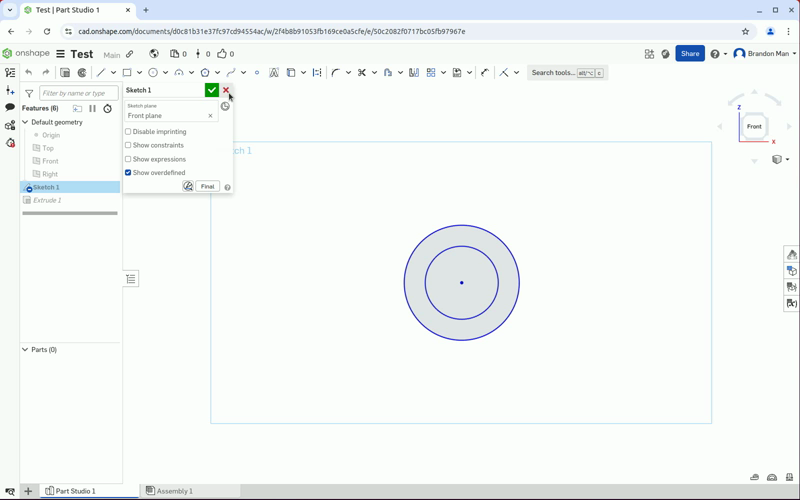
key(shift+s)
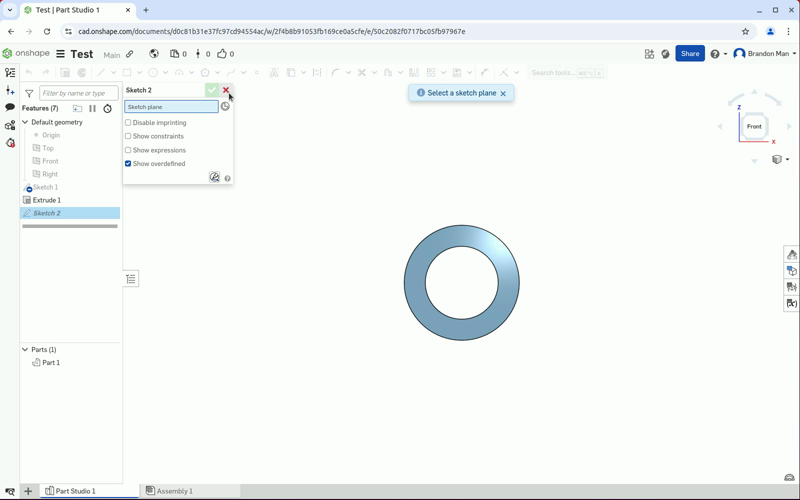
mouse_move(73, 163)
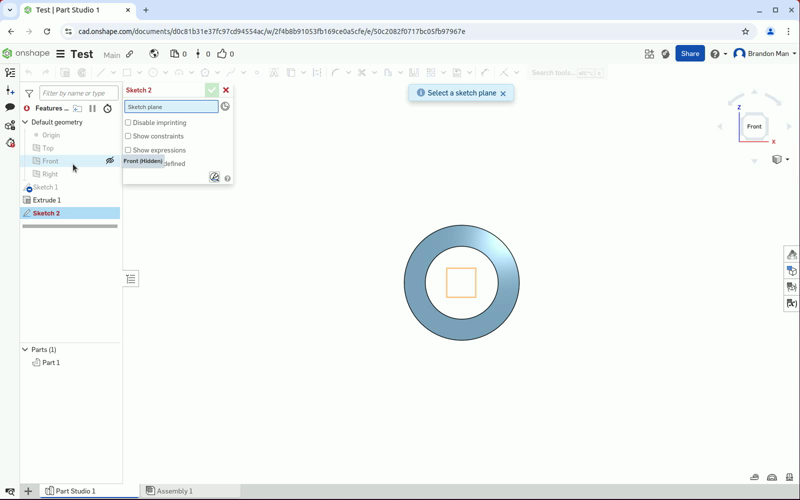
click(73, 163)
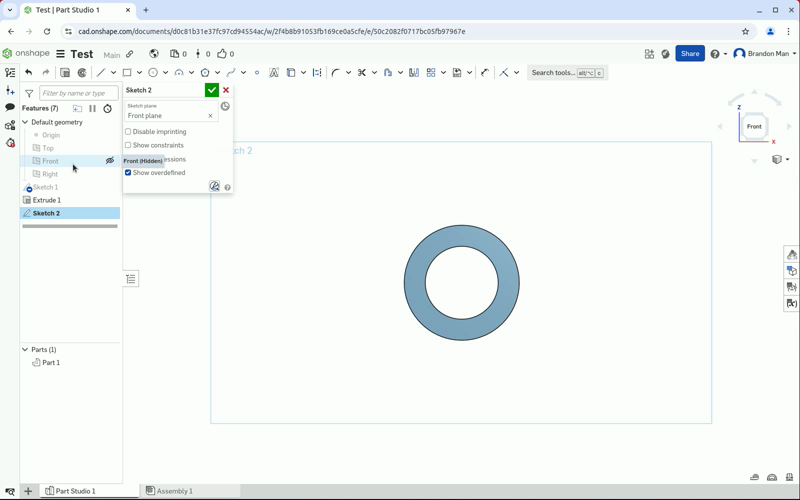
mouse_move(73, 352)
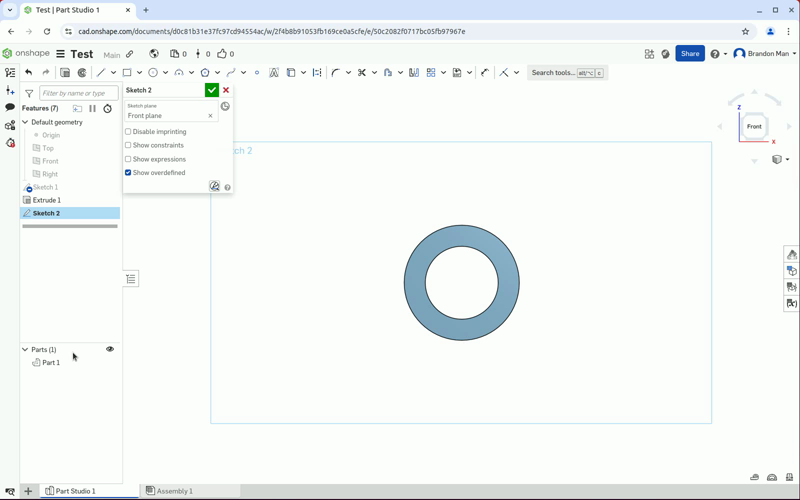
key(y)
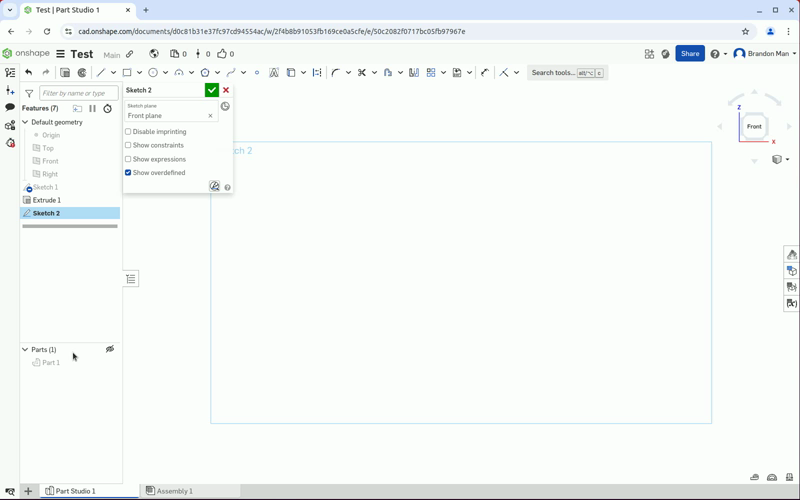
key(c)
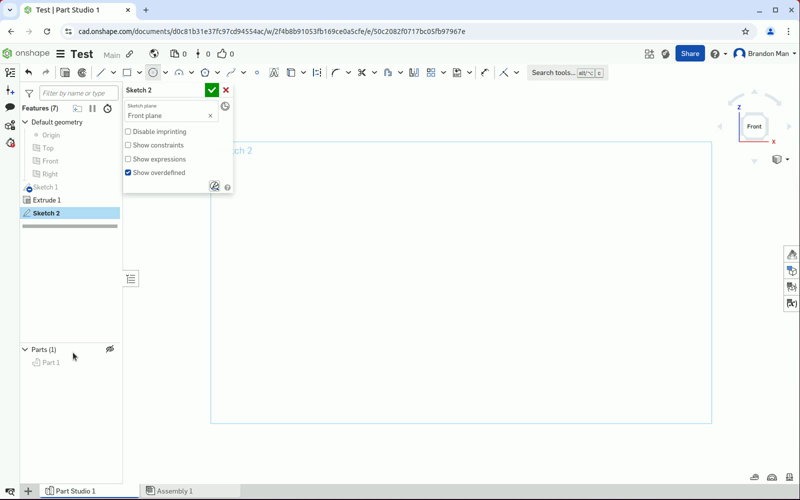
key_down(shift)
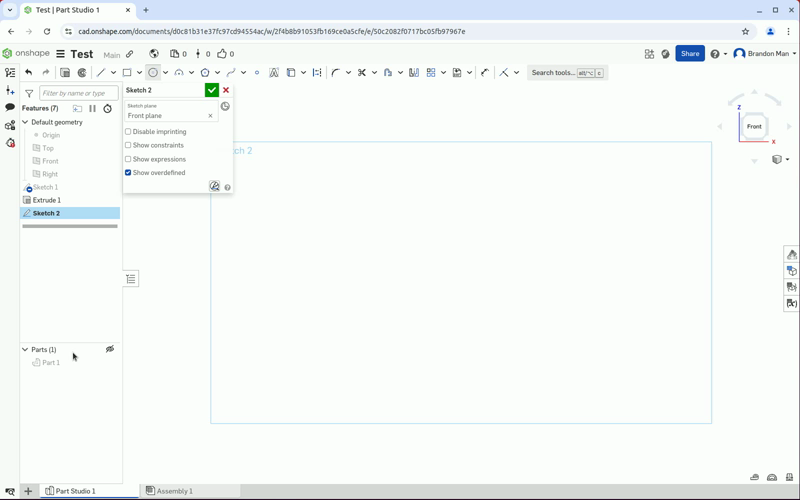
mouse_move(460, 282)
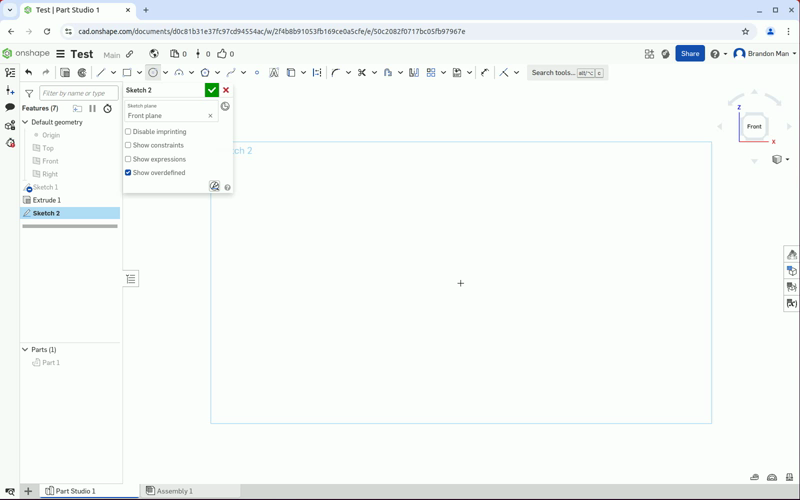
click(460, 282)
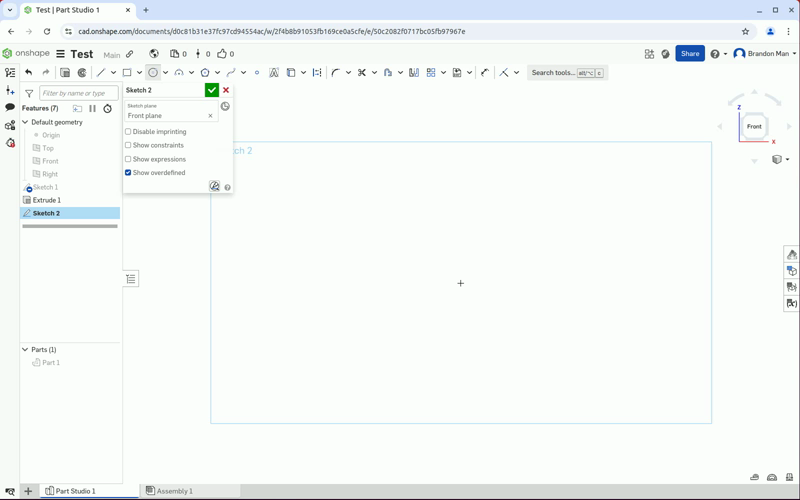
key_up(shift)
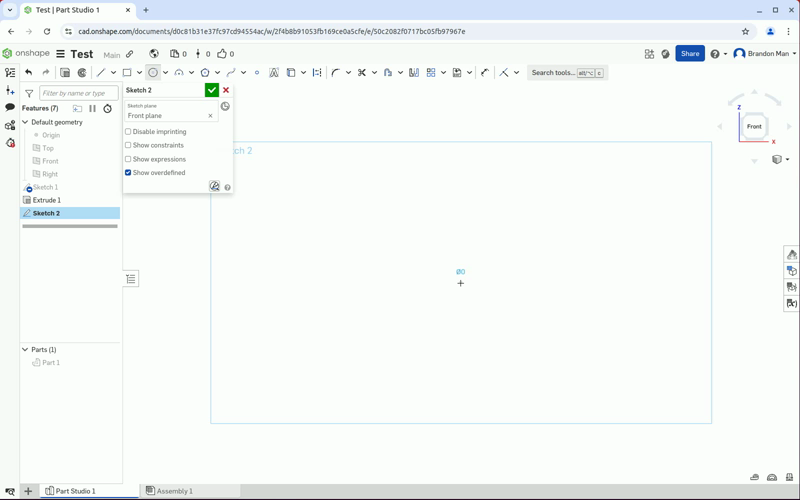
mouse_move(497, 282)
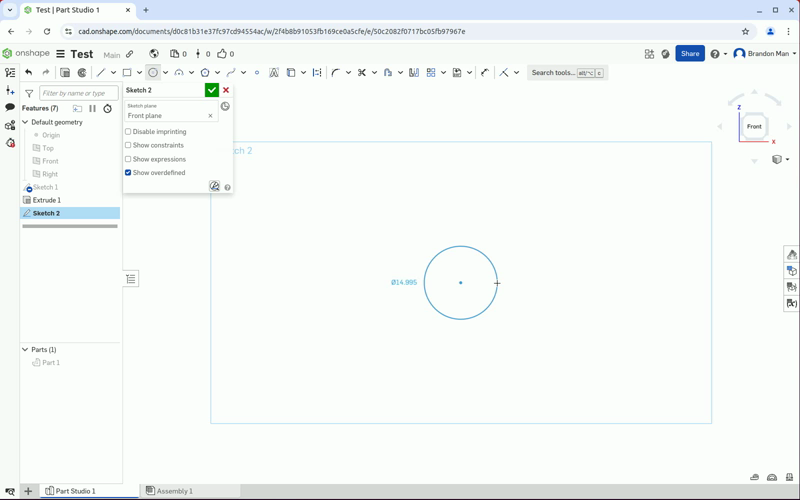
click(497, 282)
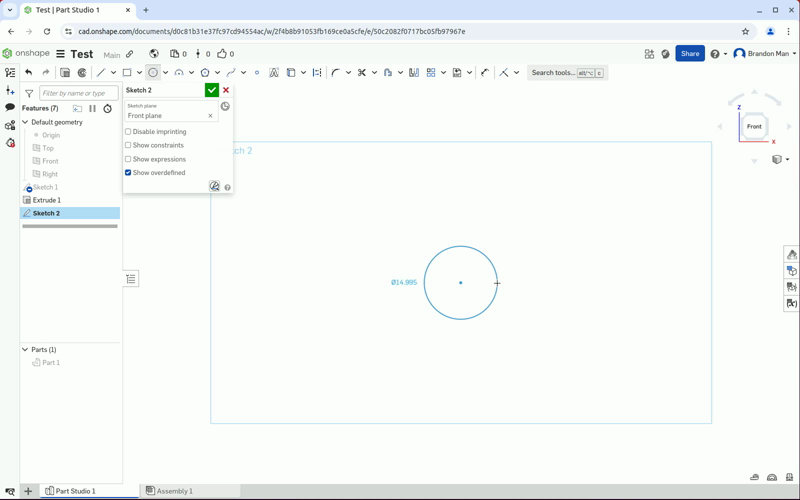
key(esc)
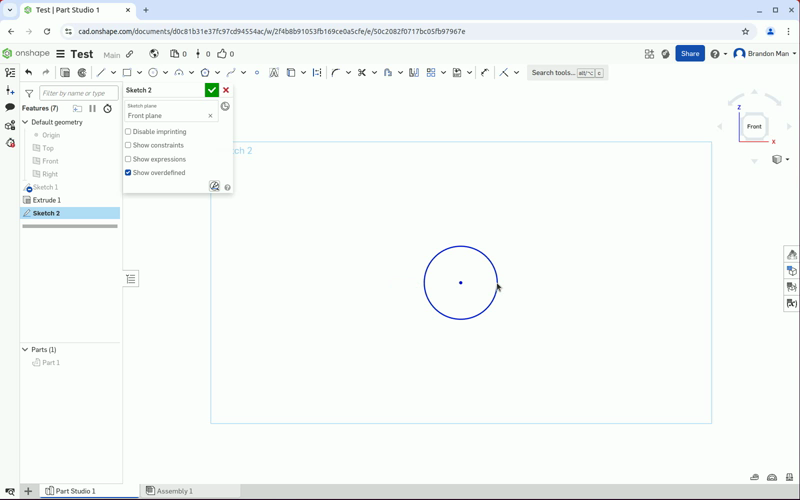
mouse_move(427, 277)
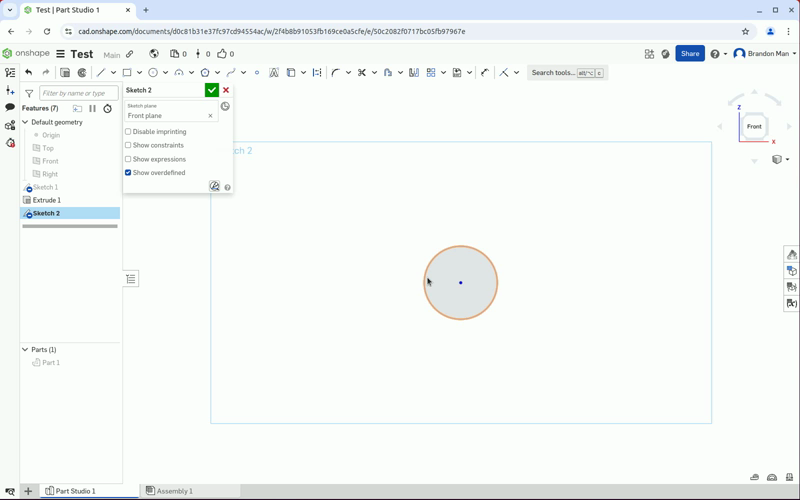
click(427, 277)
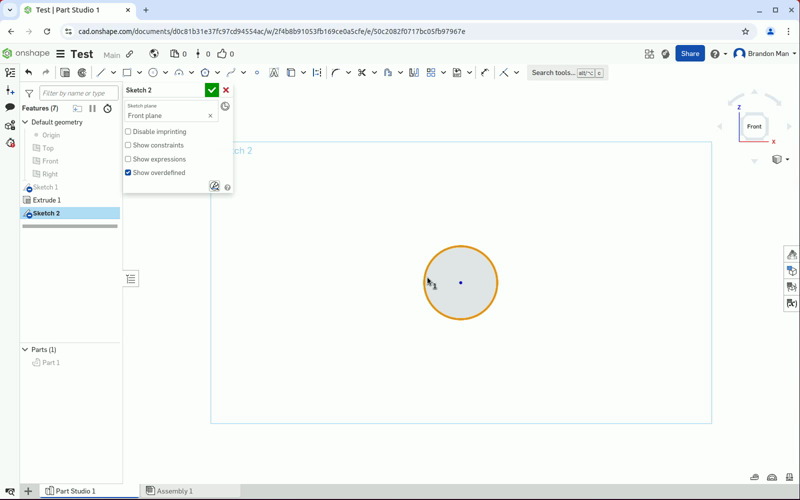
mouse_move(73, 352)
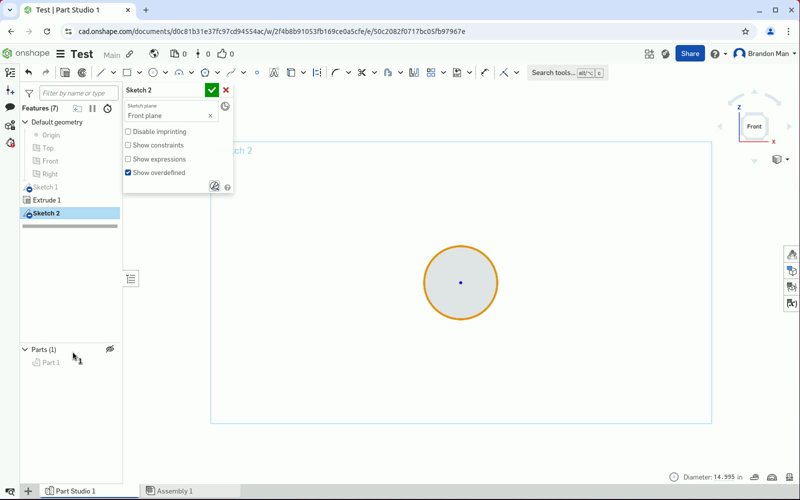
key(shift+y)
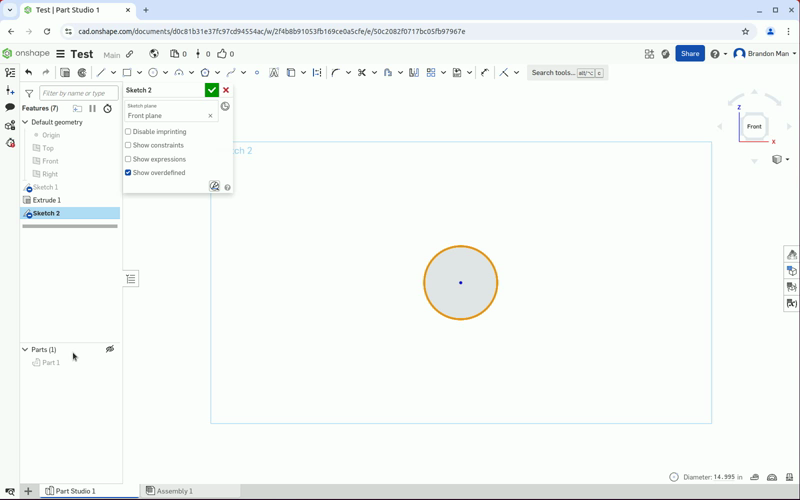
key(shift+e)
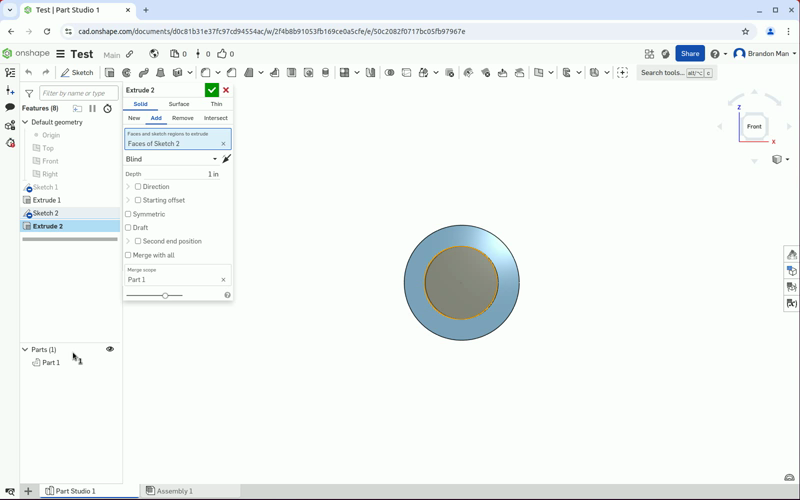
mouse_move(143, 106)
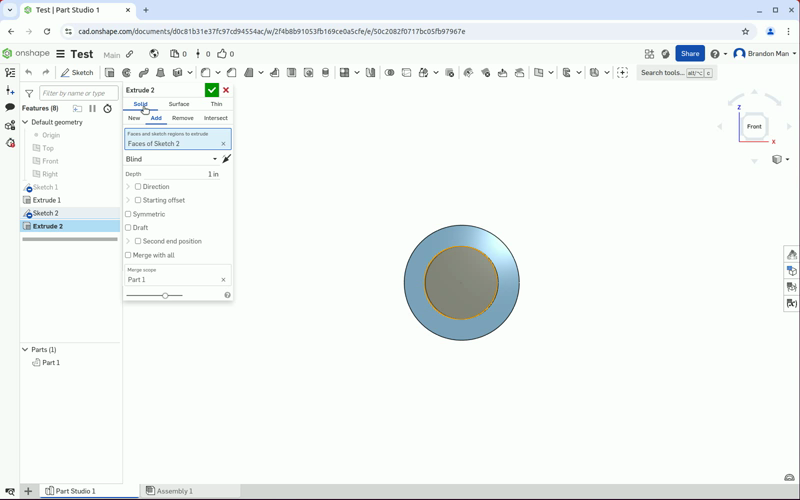
click(143, 106)
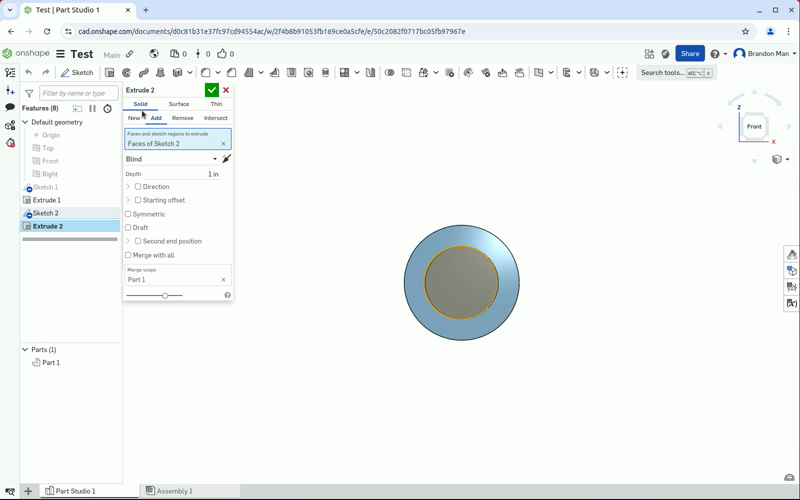
mouse_move(137, 120)
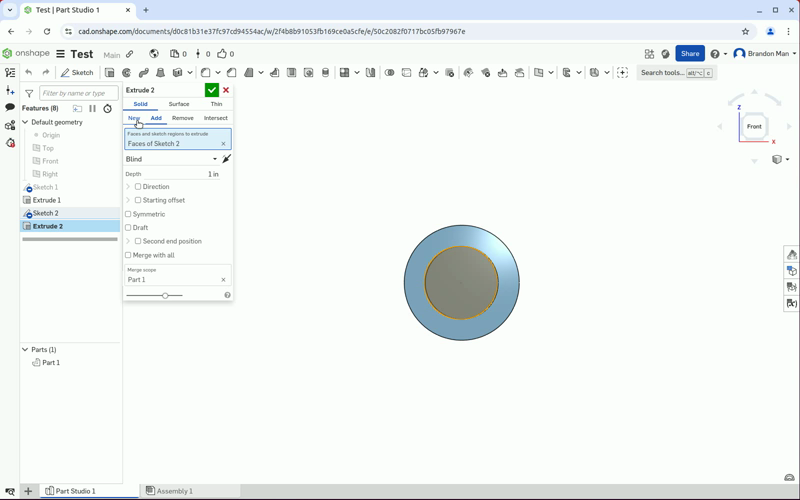
click(137, 120)
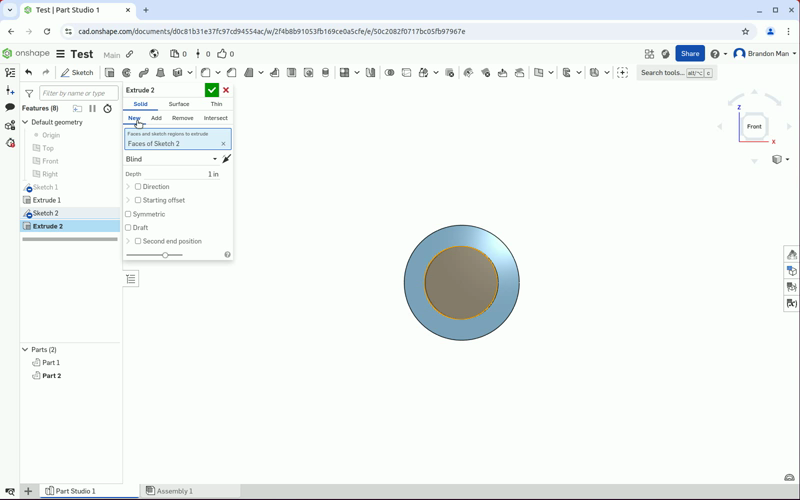
key(tab, 4)
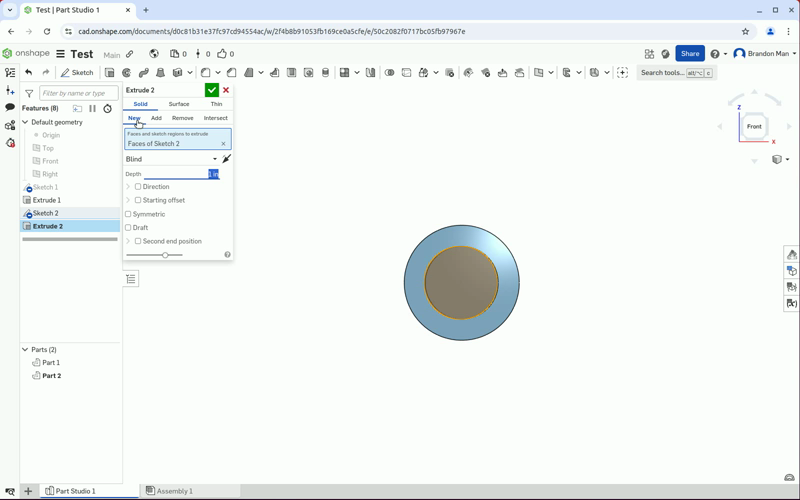
text(23.108)
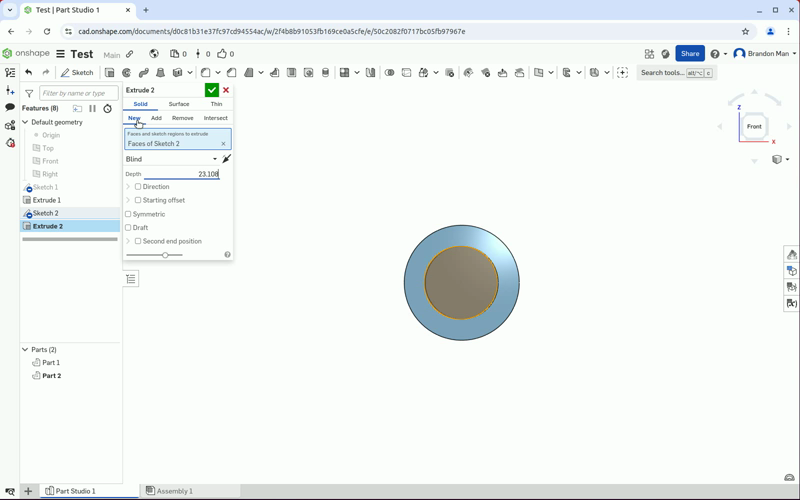
key(enter)
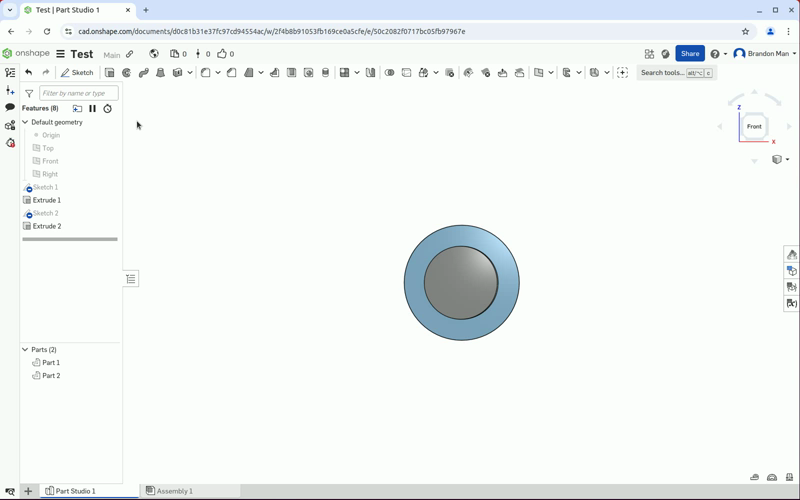
key(shift+h)
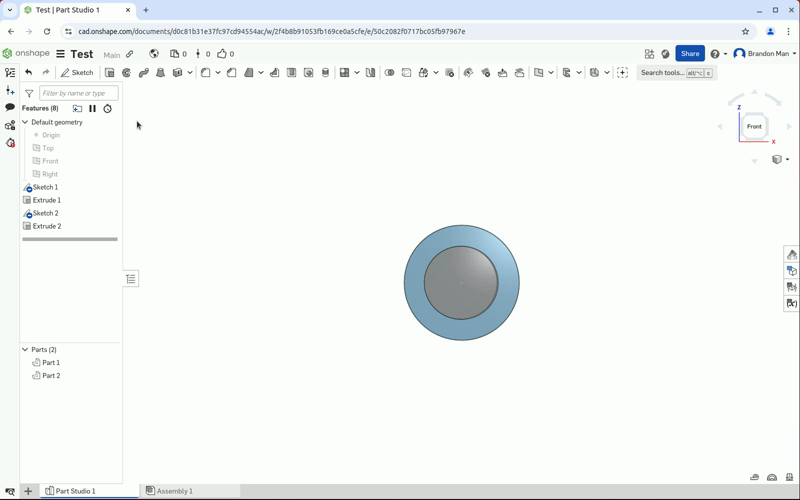
key(shift+h)
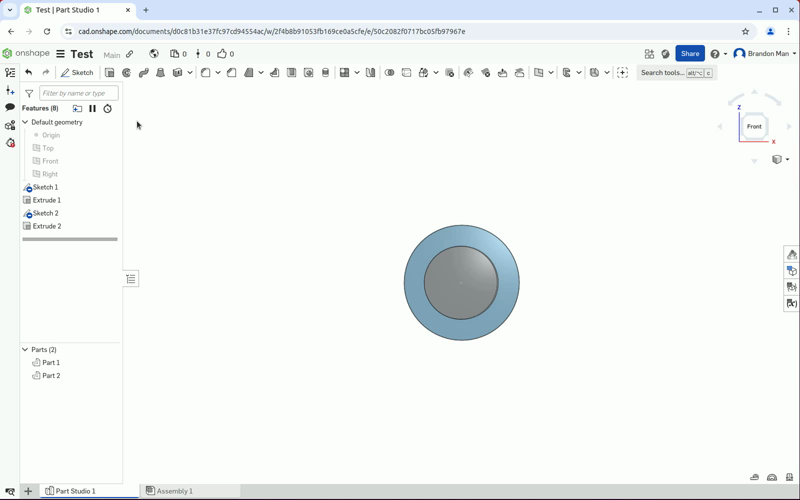
key(shift+7)
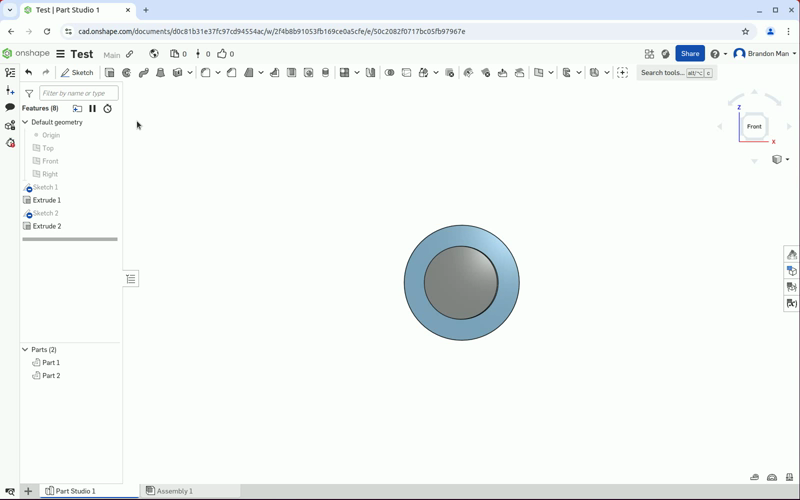
key(left, 2)
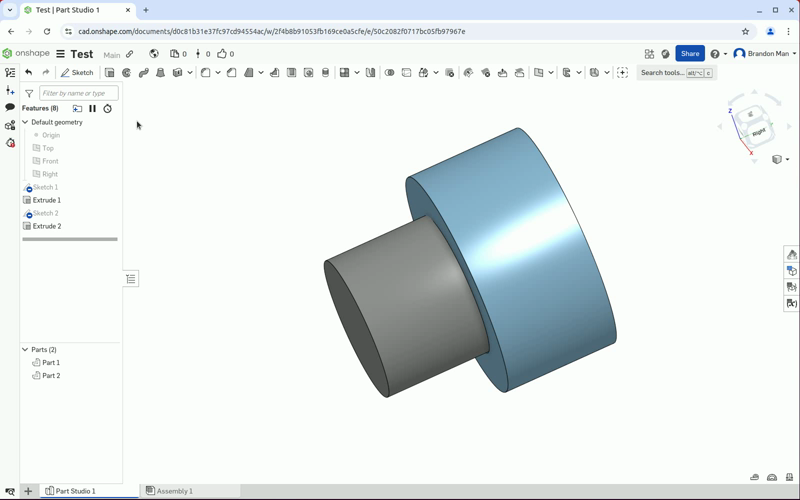
key(down, 2)
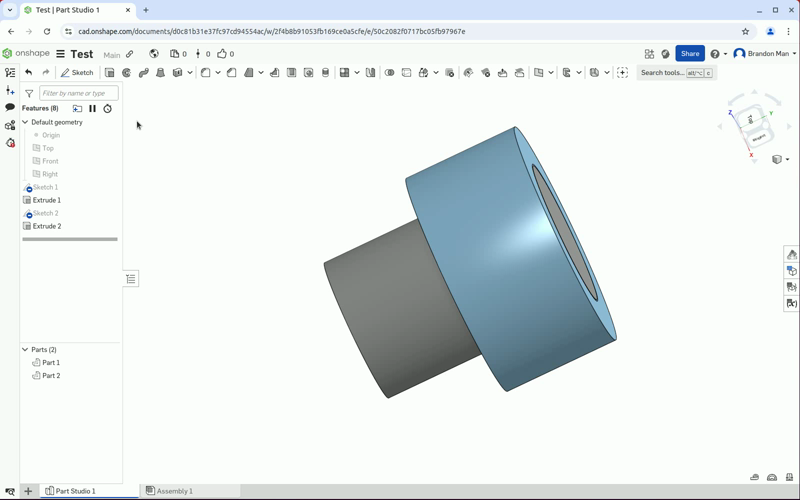
key(up, 2)
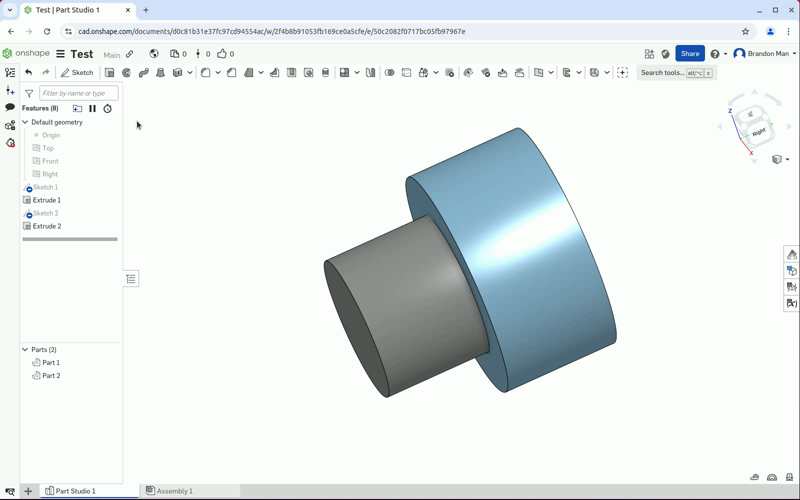
key(right, 2)
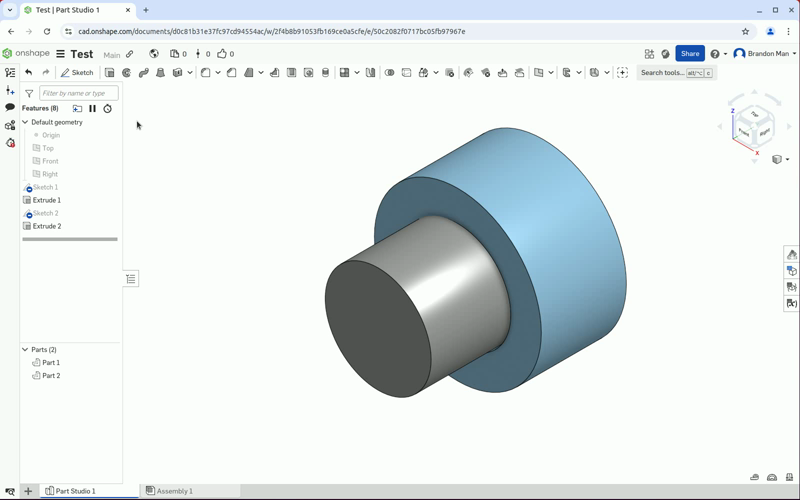
mouse_move(73, 189)
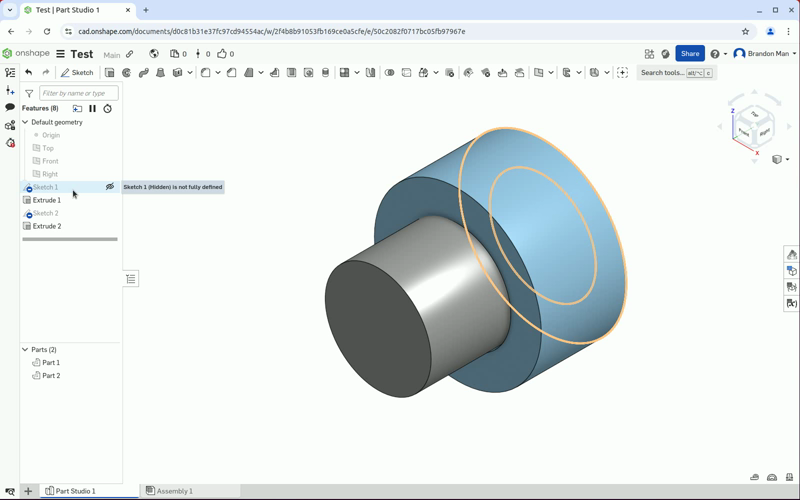
click(73, 189)